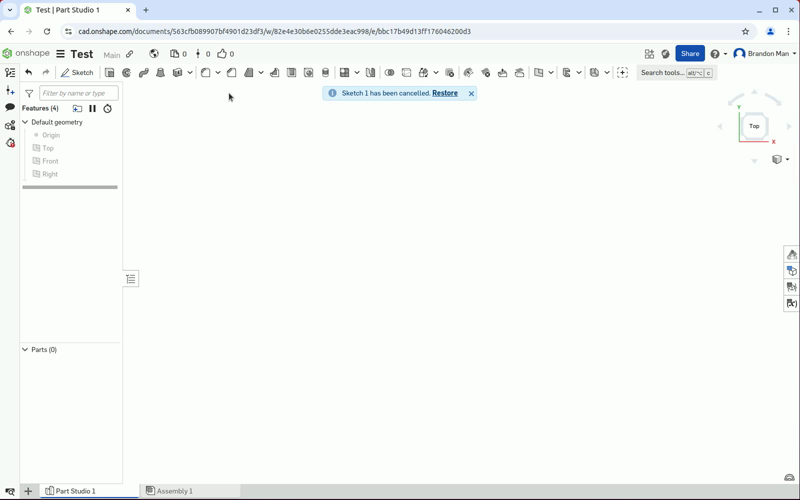
key(shift+h)
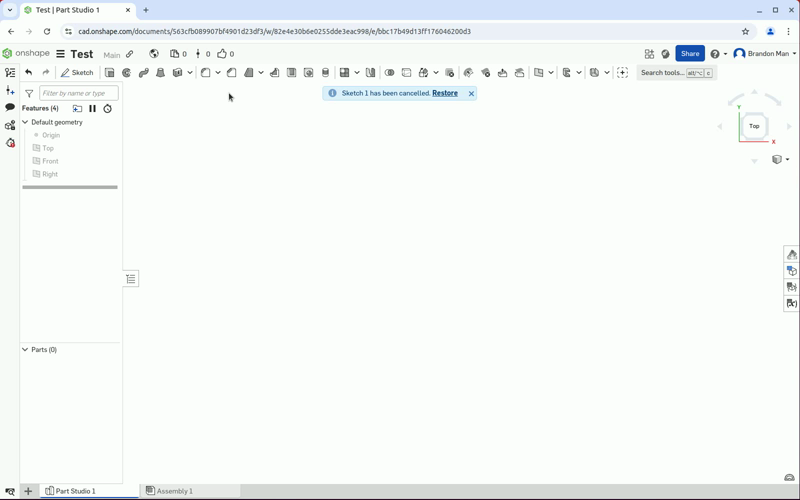
key(shift+s)
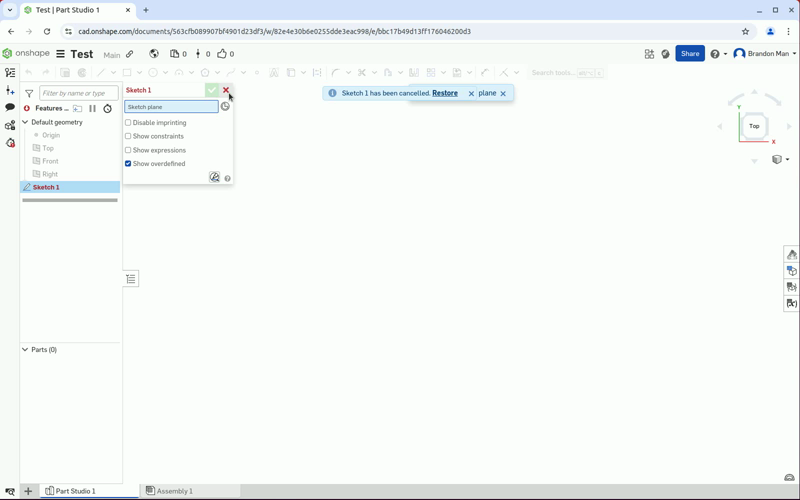
mouse_move(73, 150)
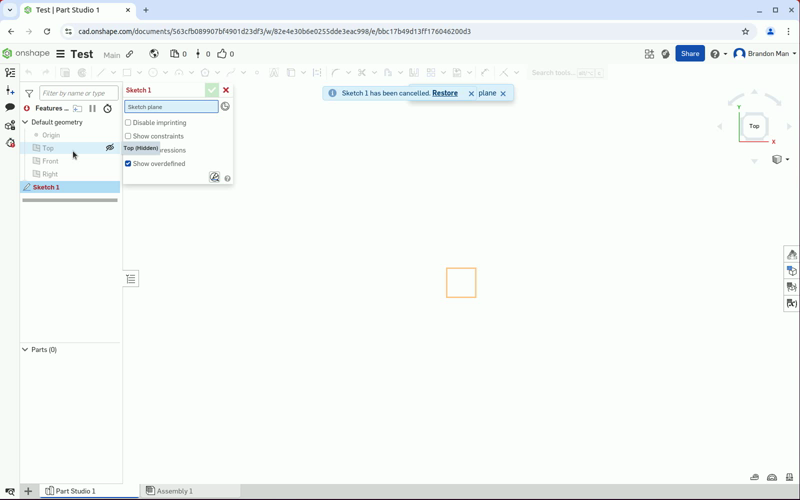
click(73, 150)
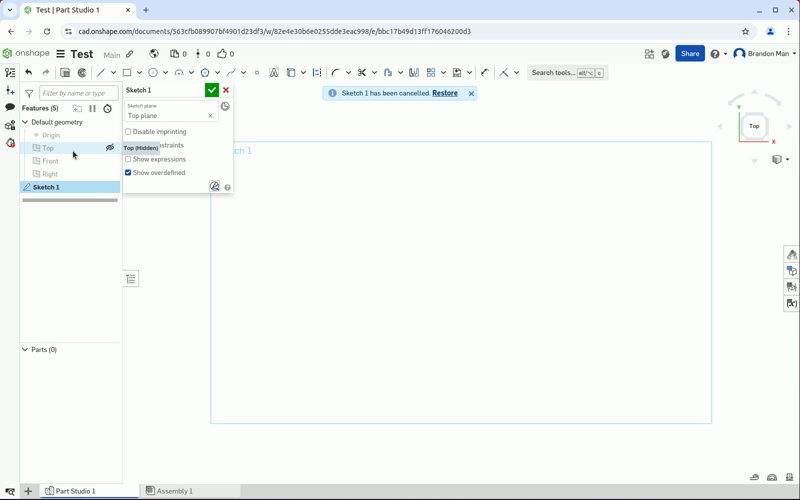
mouse_move(73, 352)
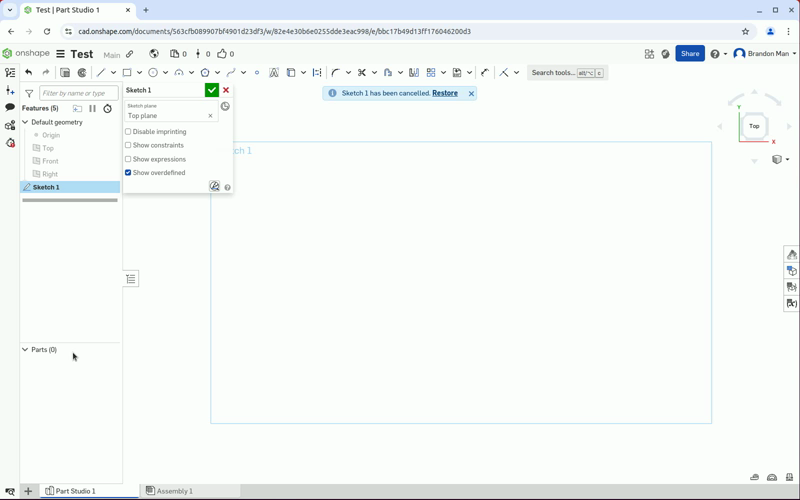
key(y)
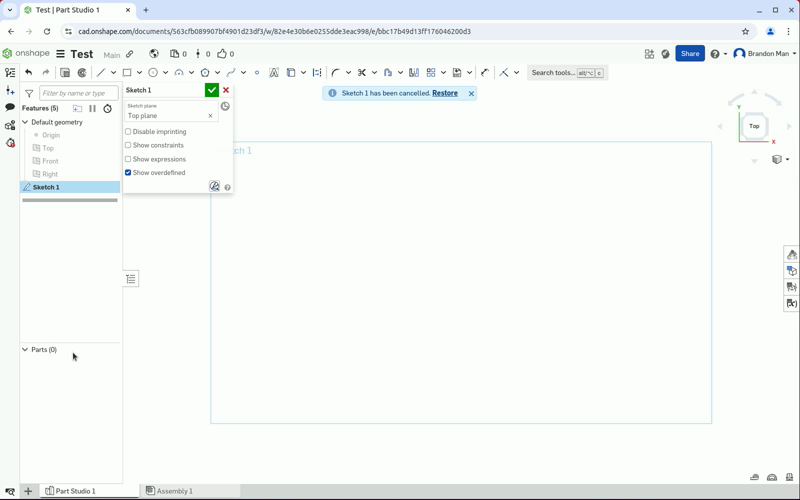
key(c)
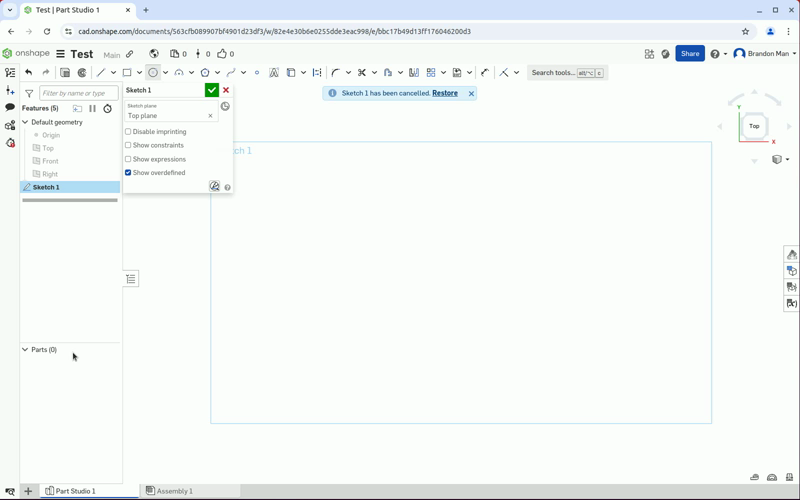
key_down(shift)
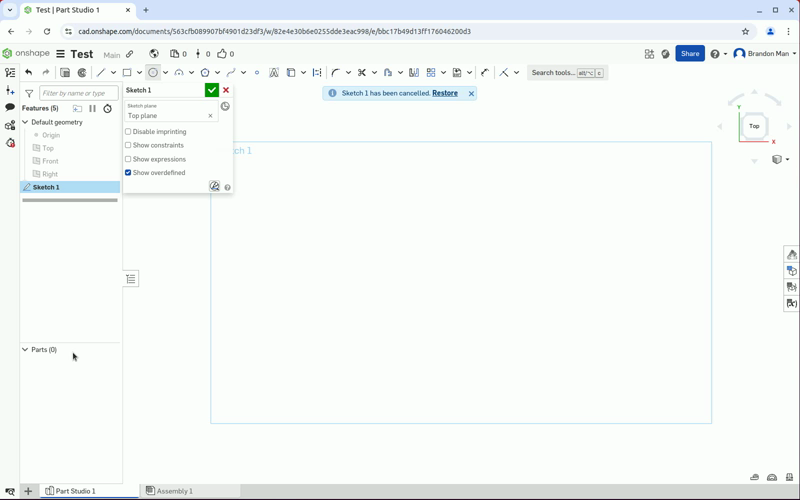
mouse_move(461, 282)
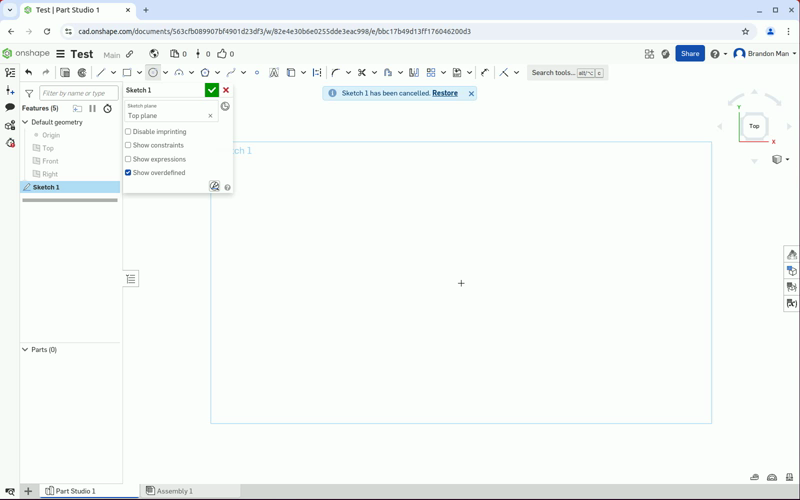
click(461, 282)
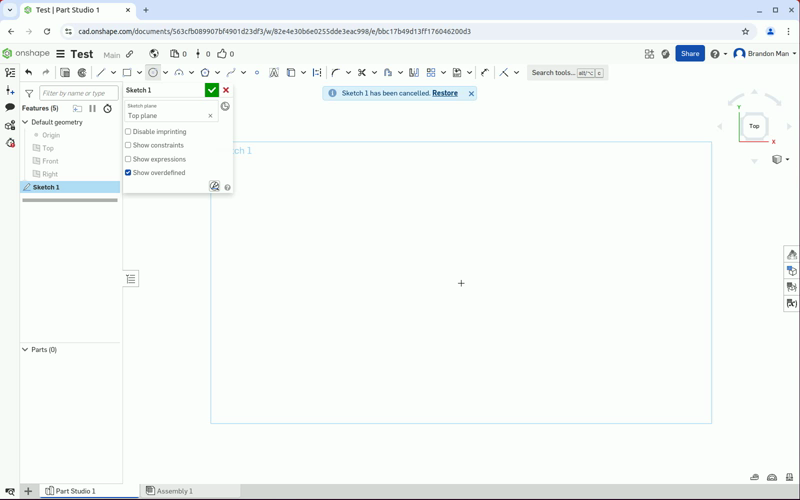
key_up(shift)
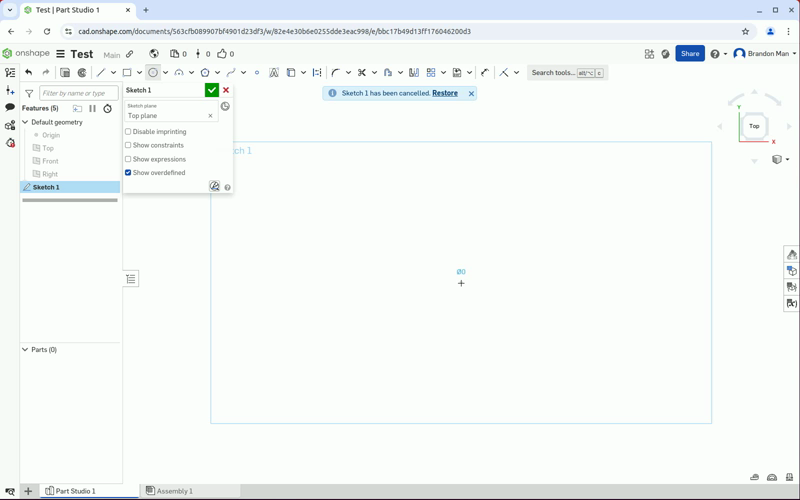
mouse_move(572, 282)
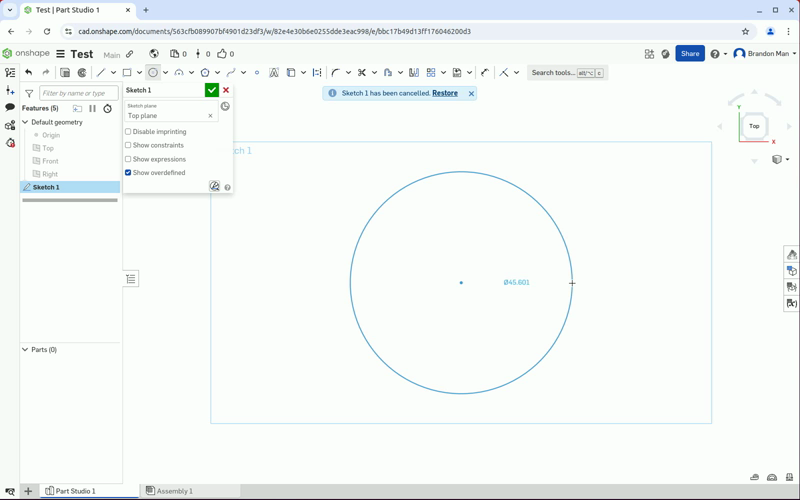
click(572, 282)
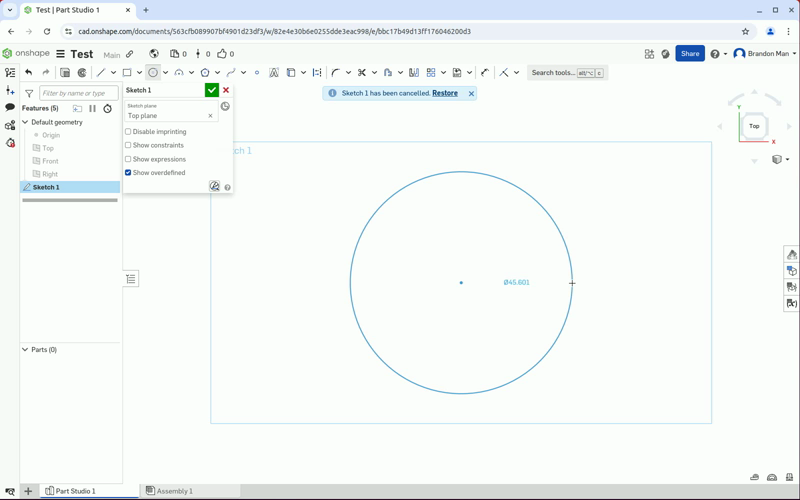
key(esc)
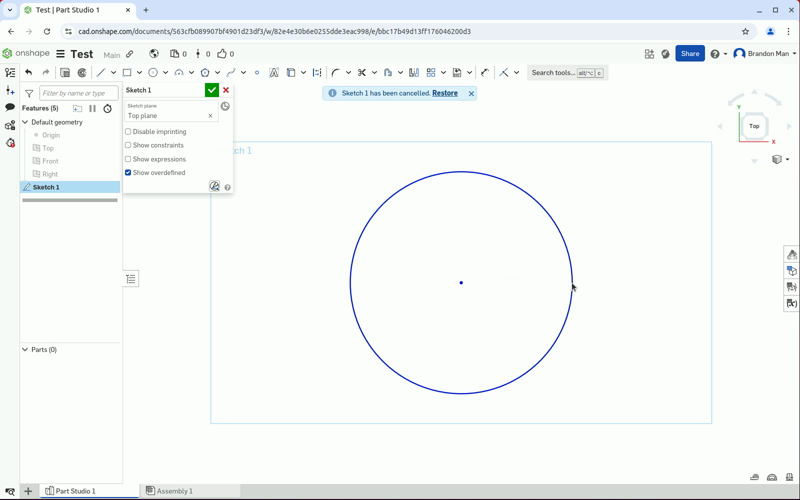
mouse_move(407, 311)
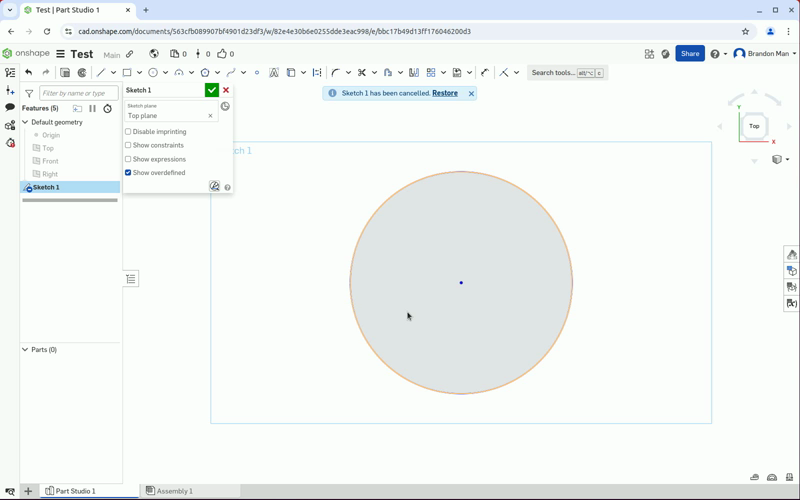
click(407, 311)
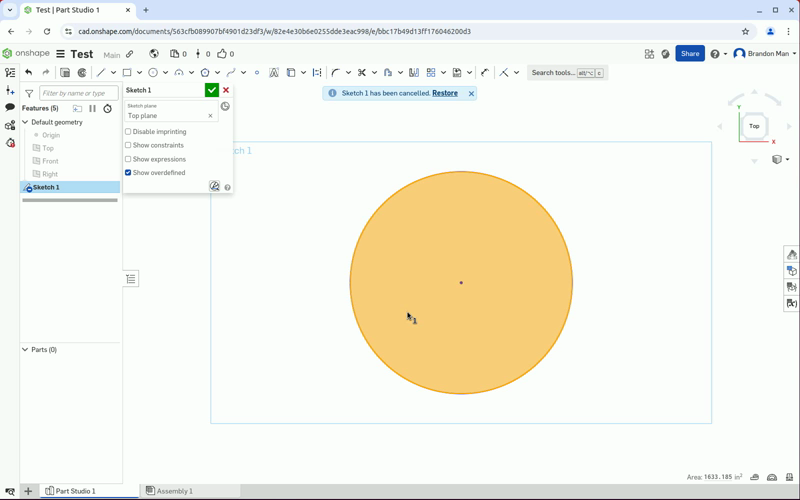
mouse_move(73, 352)
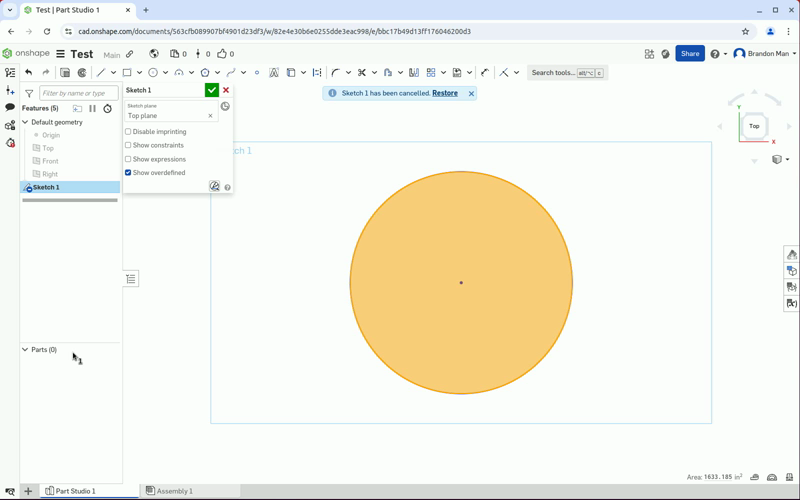
key(shift+y)
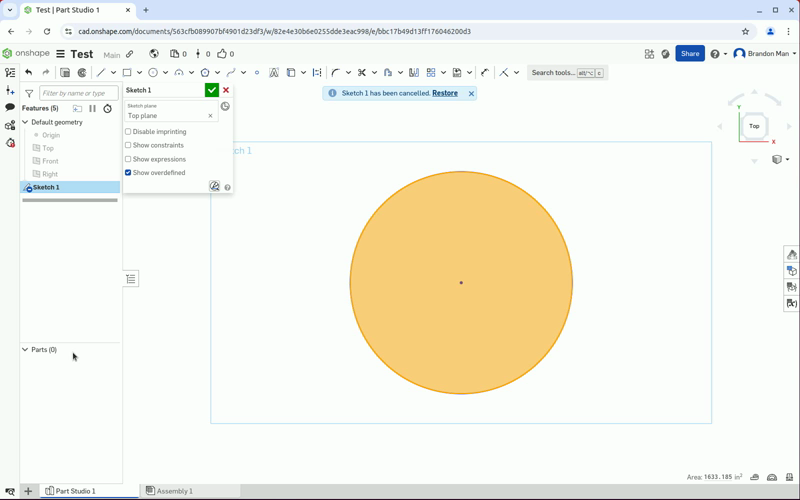
key(shift+e)
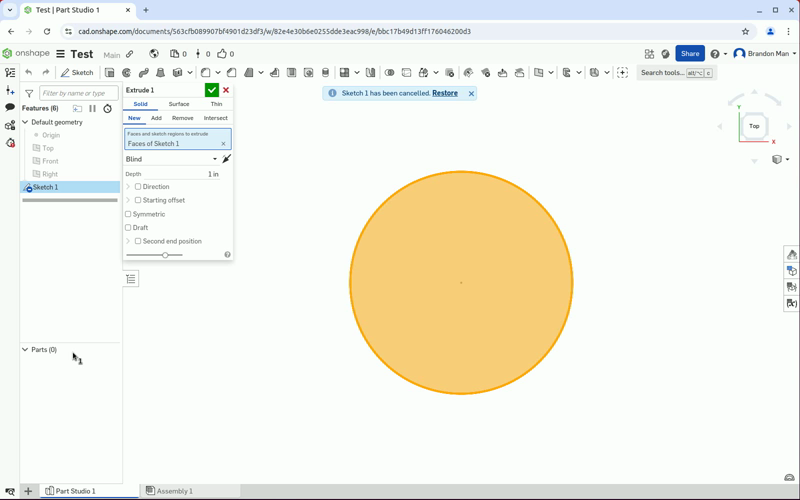
mouse_move(143, 106)
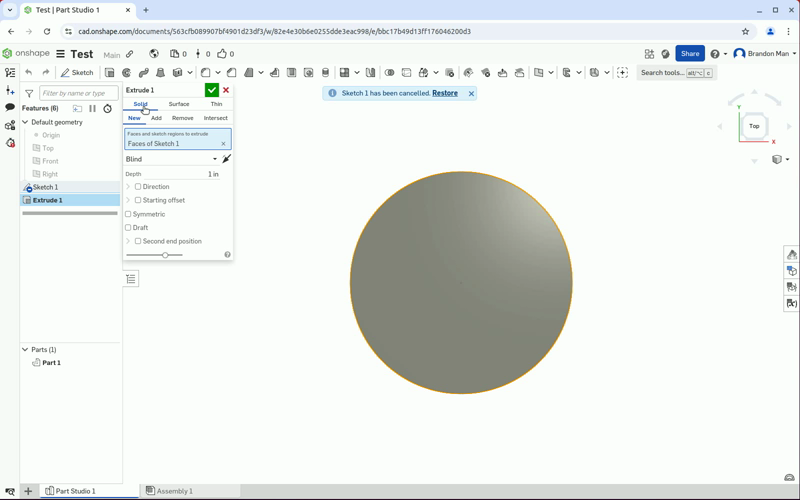
click(143, 106)
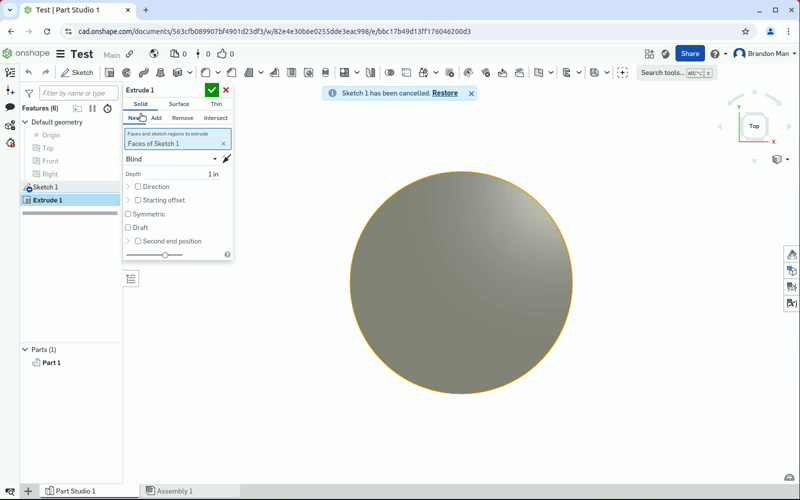
mouse_move(137, 120)
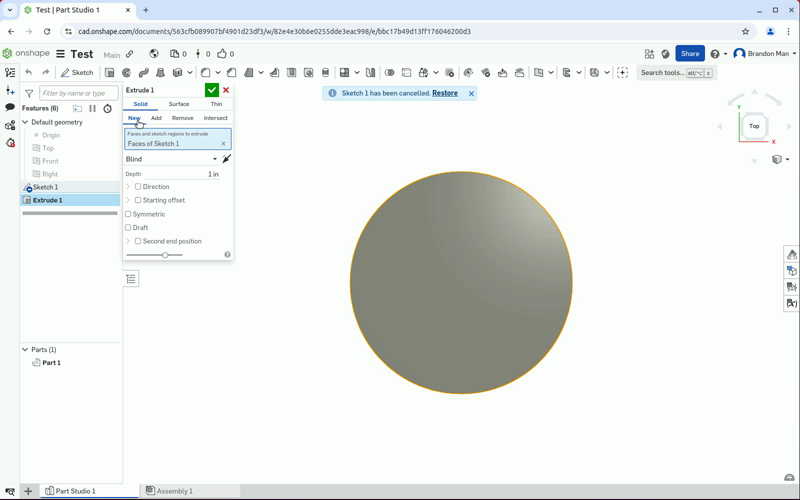
click(137, 120)
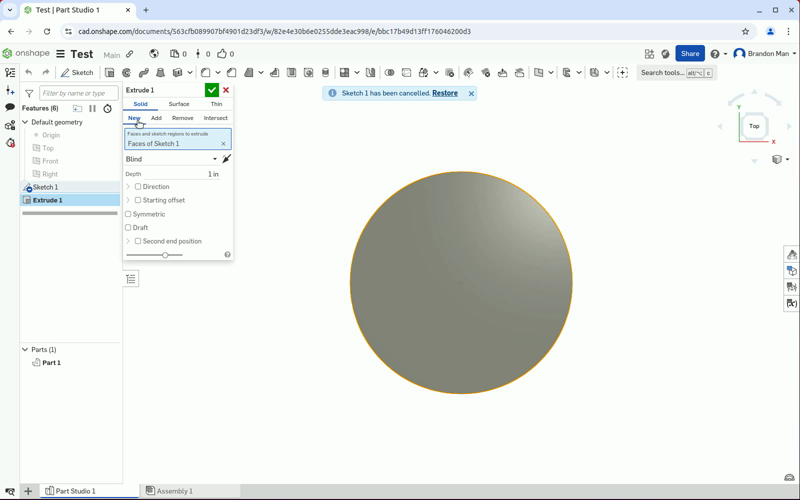
key(tab, 4)
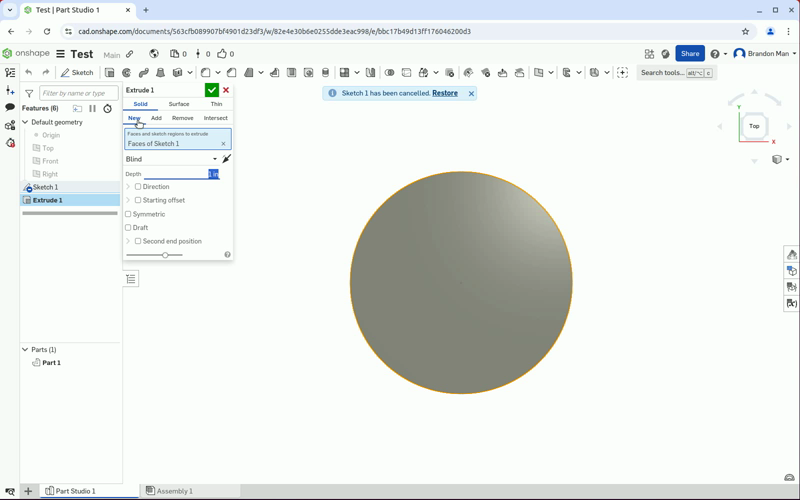
text(2.166)
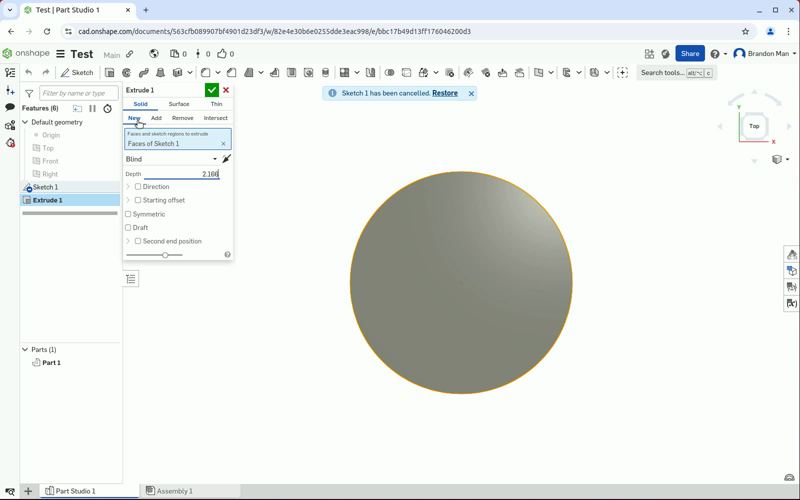
key(enter)
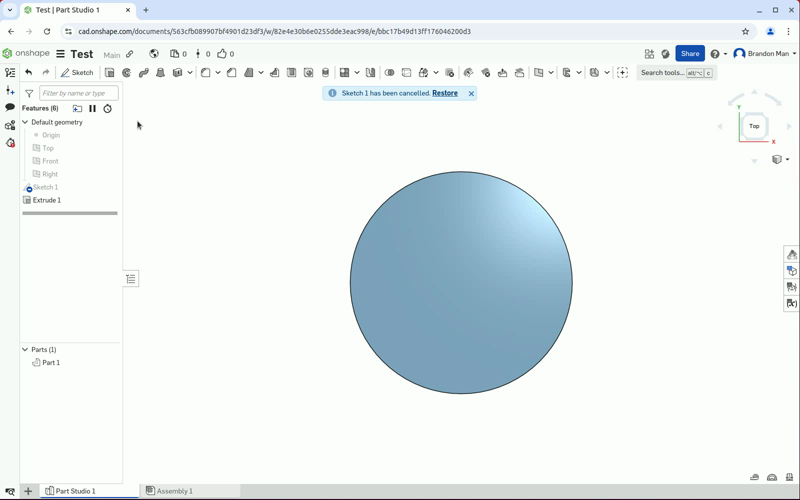
key(shift+h)
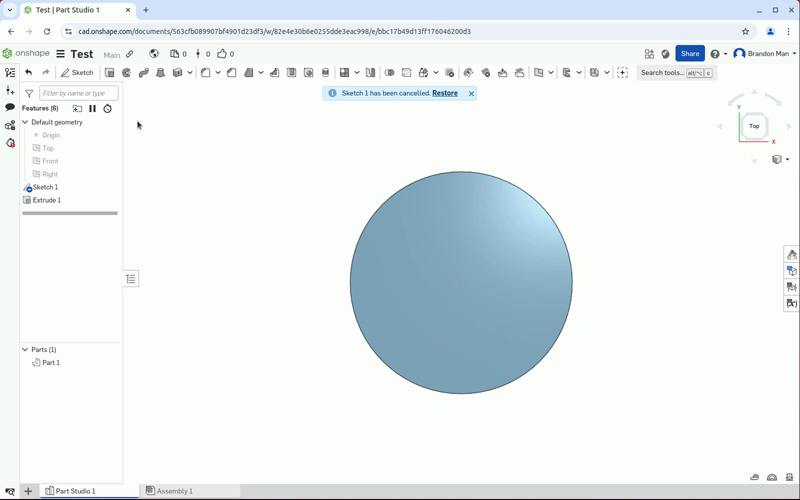
key(shift+h)
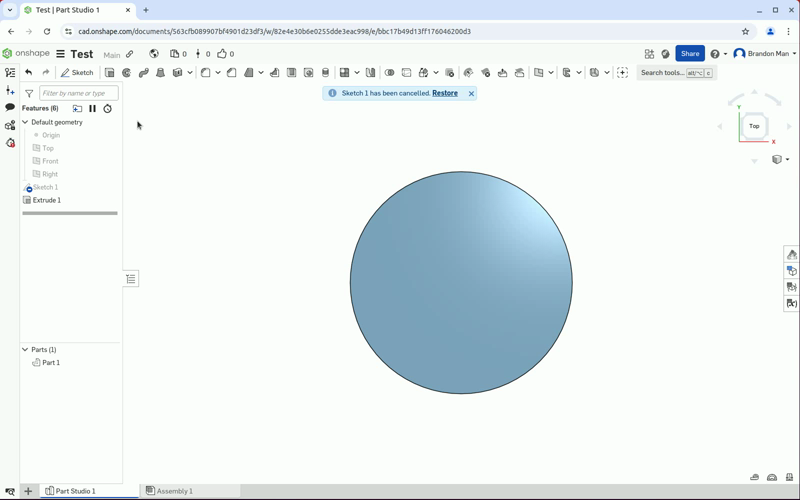
mouse_move(73, 189)
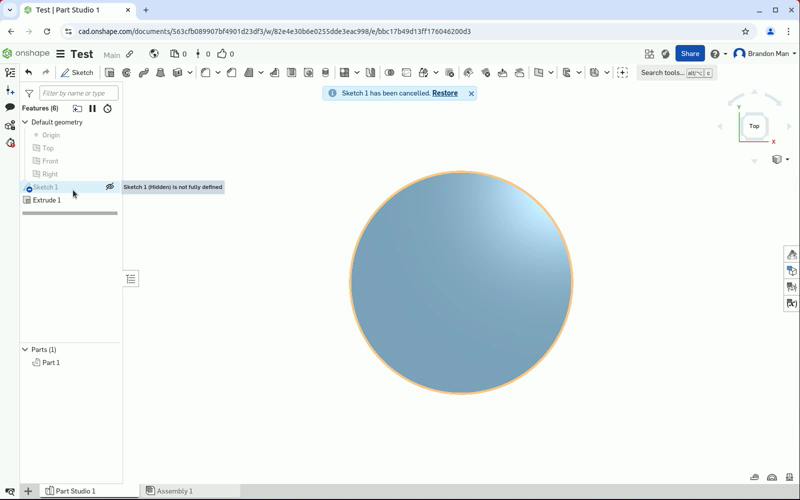
click(73, 189)
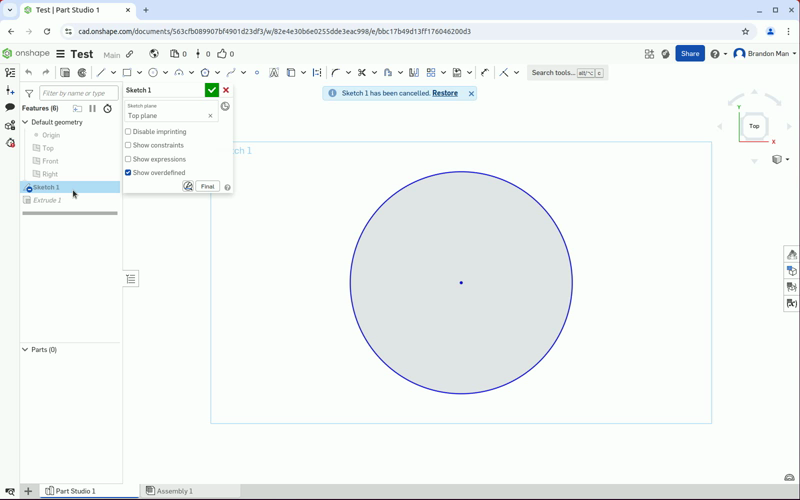
mouse_move(229, 92)
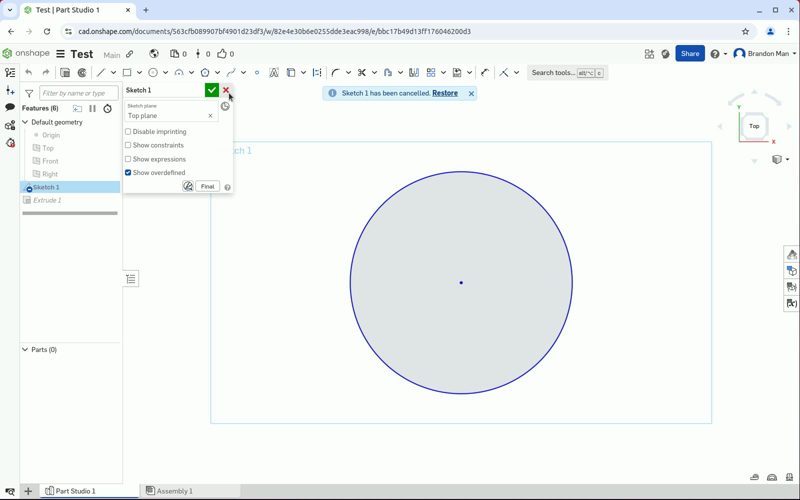
click(229, 92)
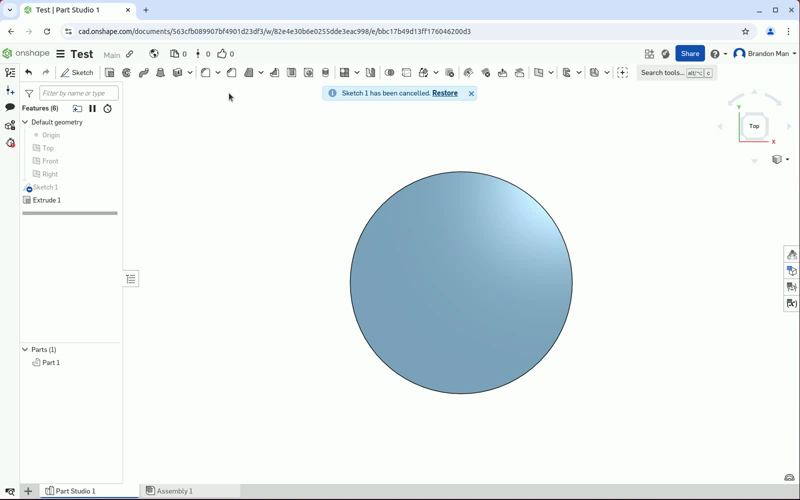
mouse_move(541, 75)
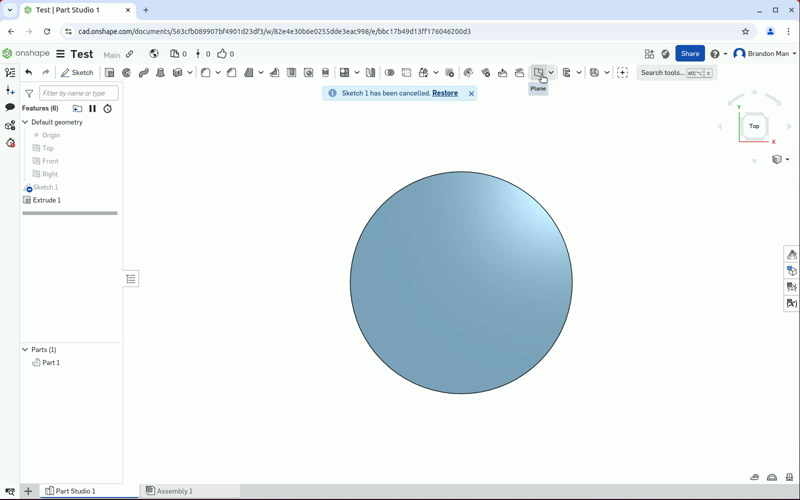
click(541, 75)
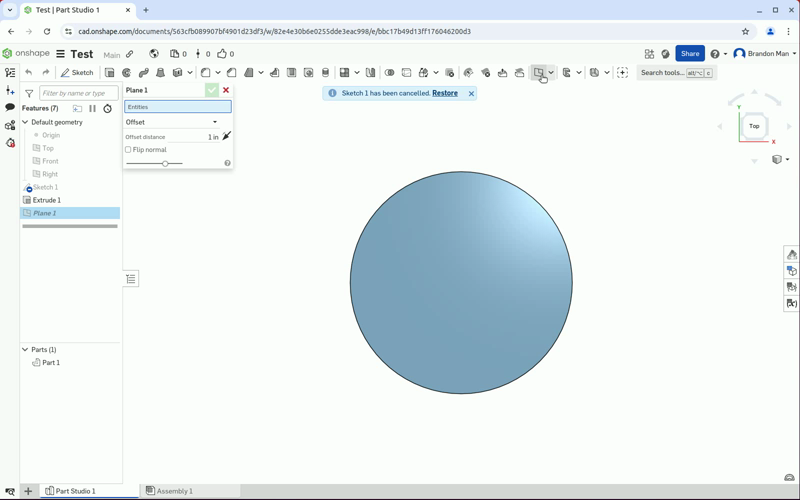
mouse_move(73, 150)
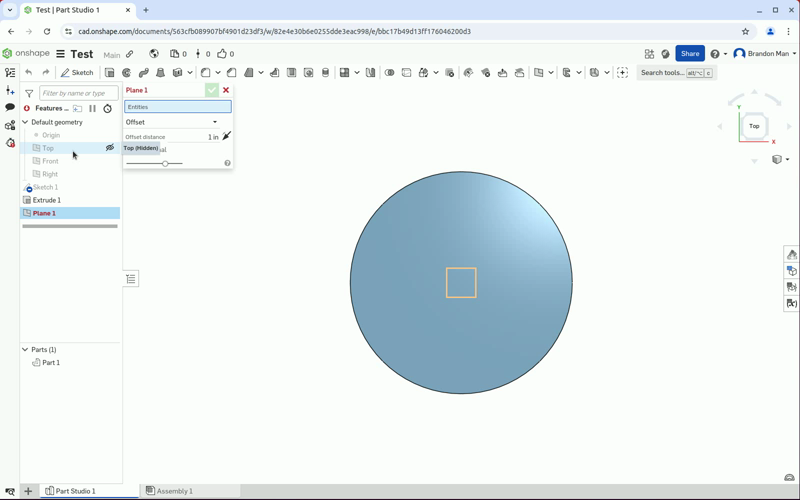
click(73, 150)
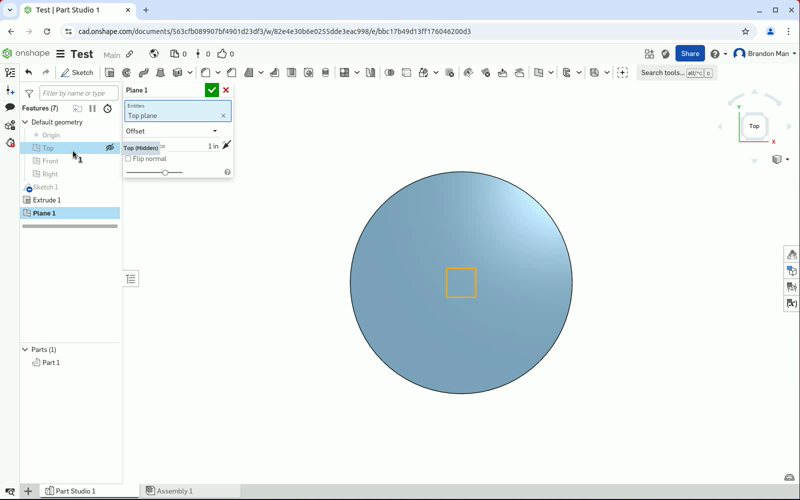
key(tab, 2)
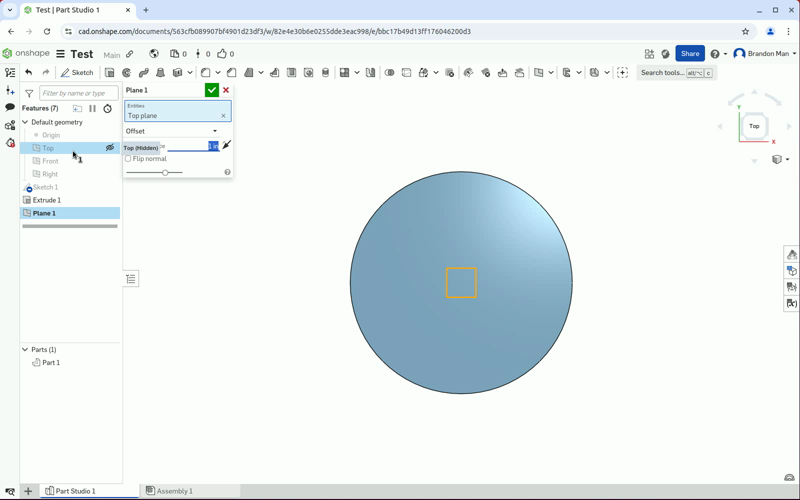
text(2.157)
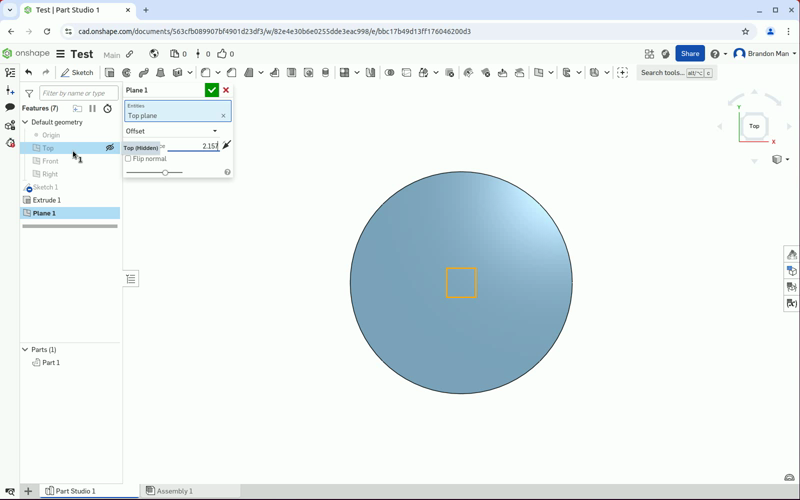
key(enter, 2)
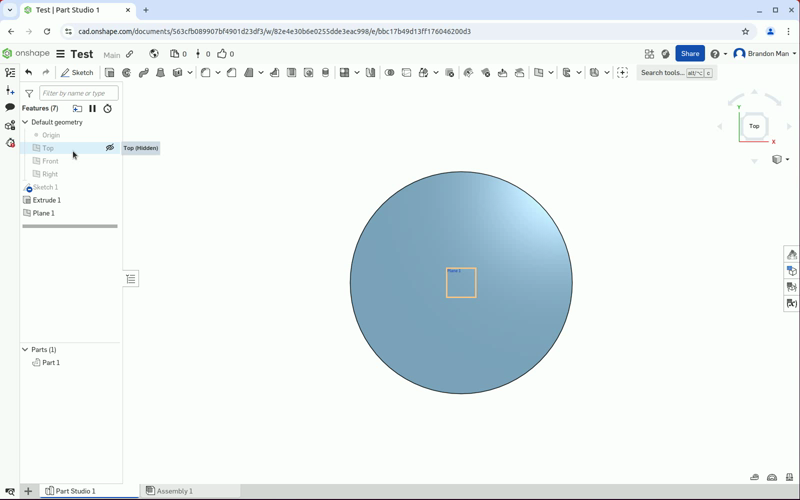
key(shift+s)
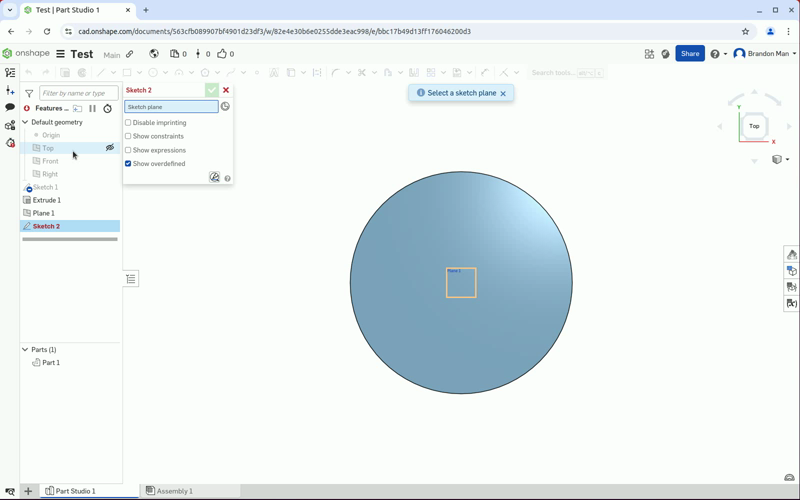
mouse_move(73, 215)
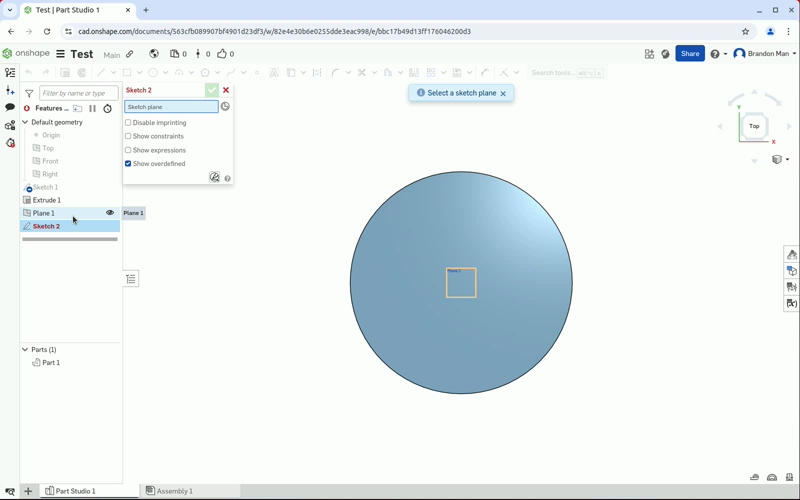
click(73, 215)
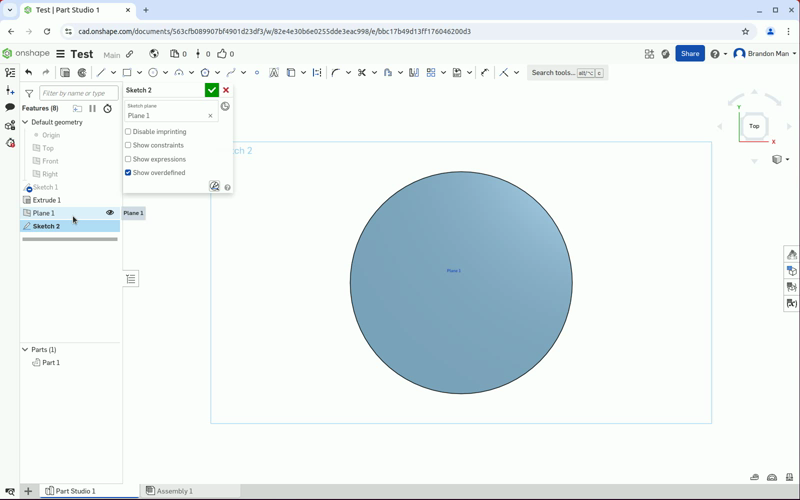
mouse_move(73, 352)
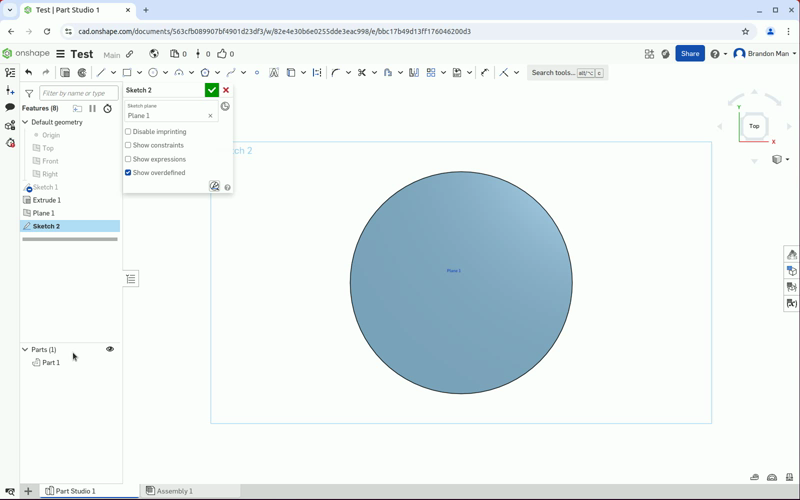
key(y)
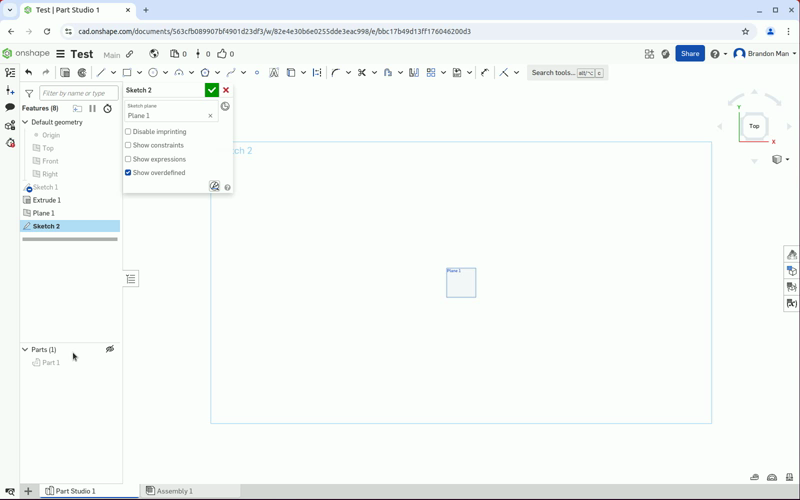
key(c)
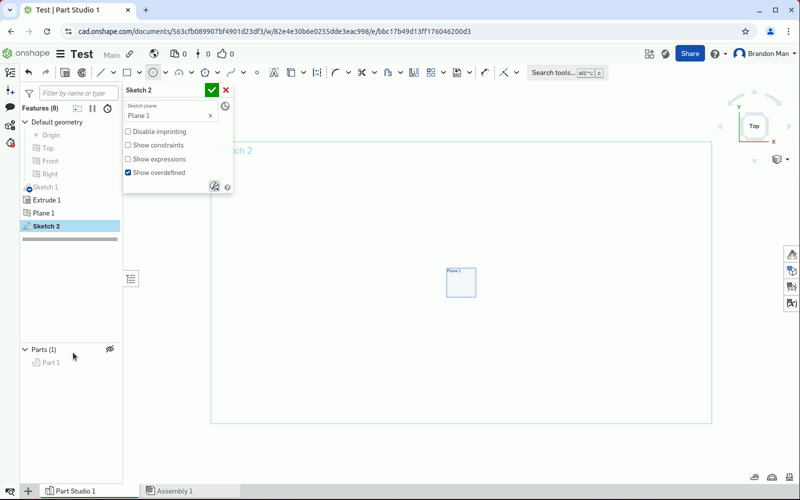
key_down(shift)
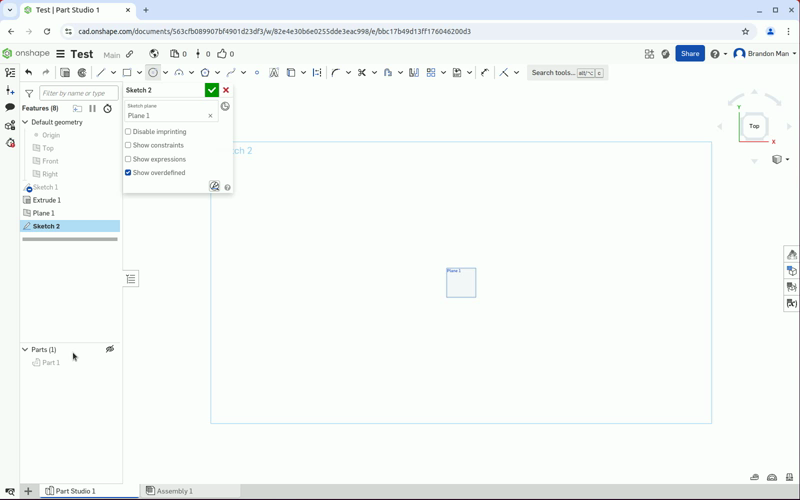
mouse_move(461, 282)
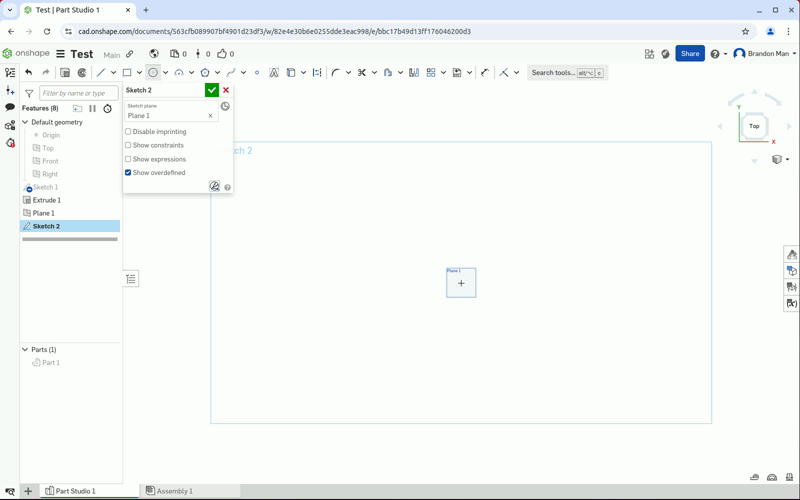
click(461, 282)
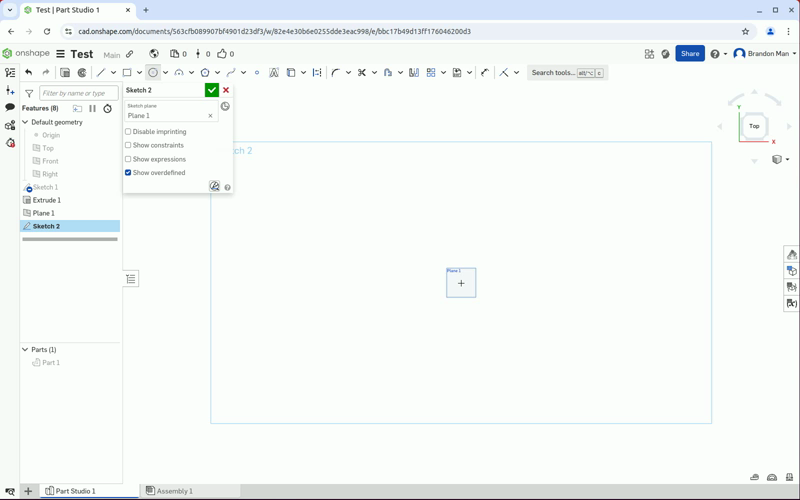
key_up(shift)
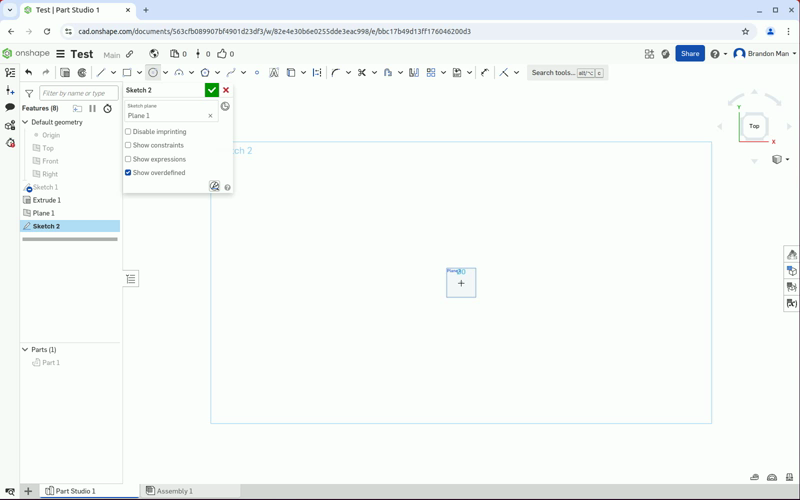
mouse_move(555, 282)
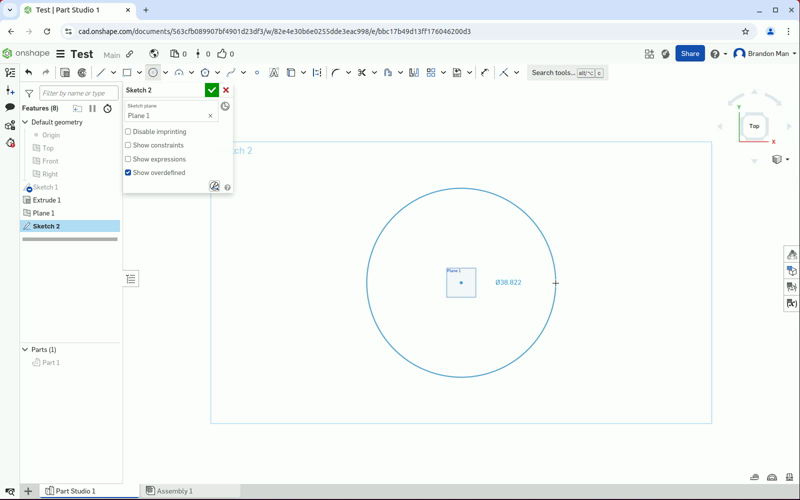
click(555, 282)
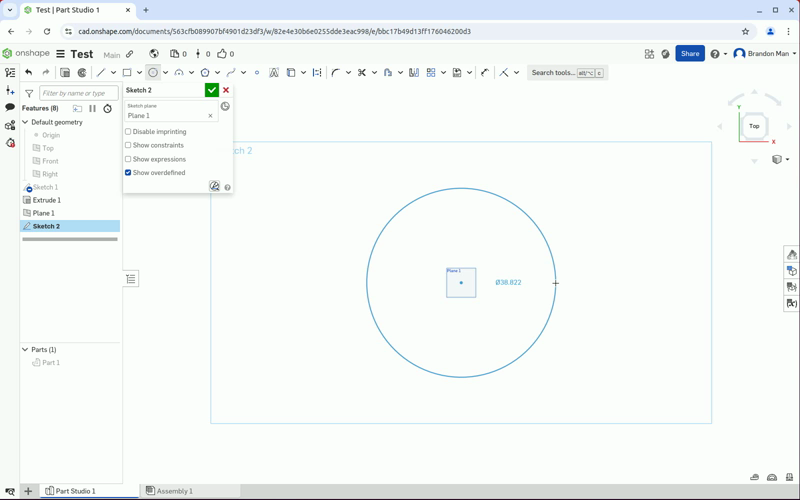
key(esc)
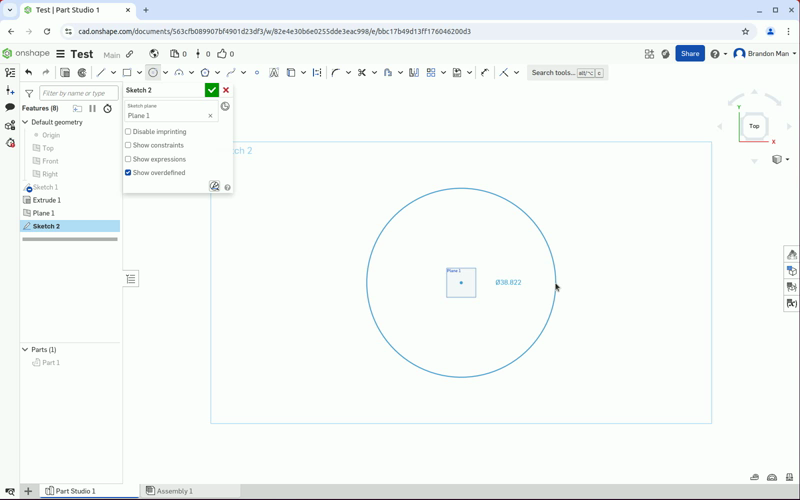
key(c)
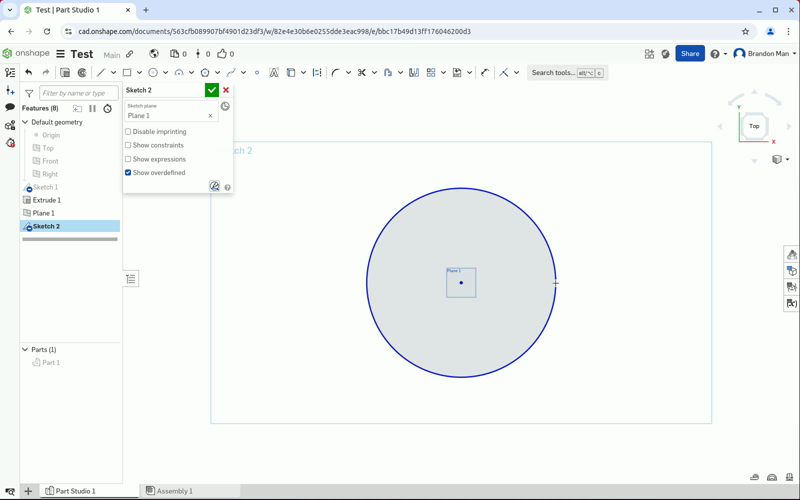
key_down(shift)
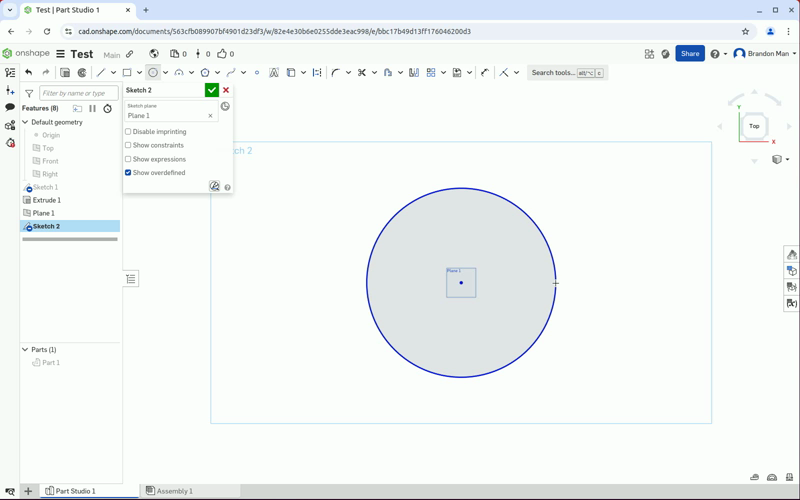
mouse_move(461, 282)
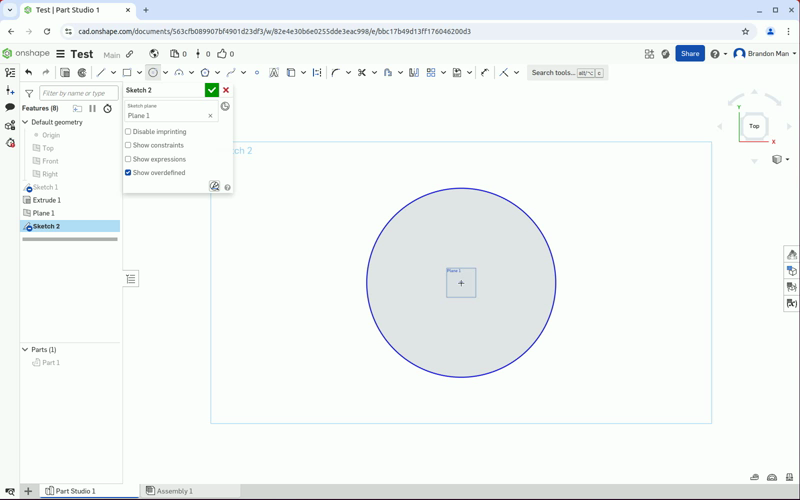
click(461, 282)
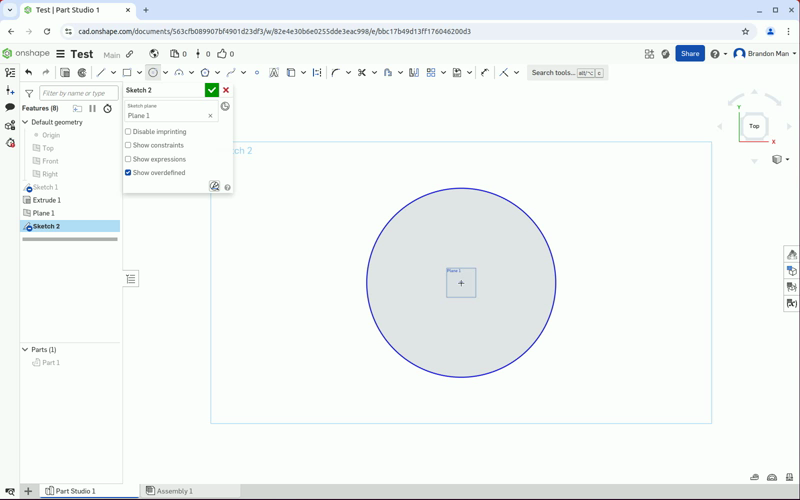
key_up(shift)
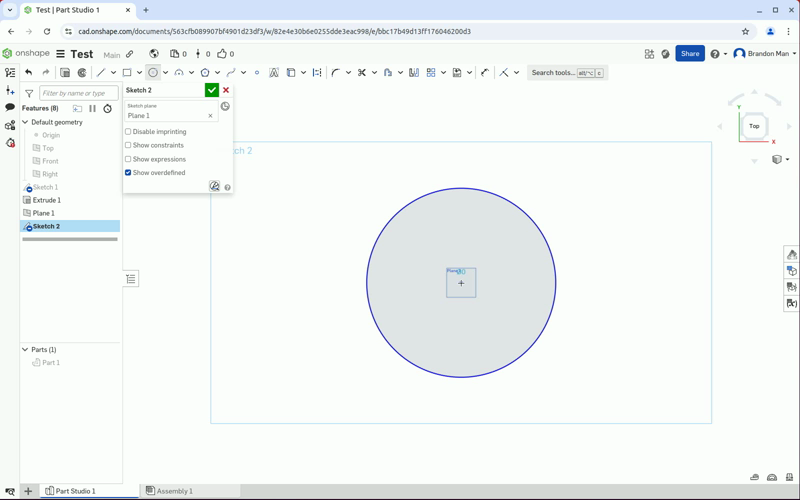
mouse_move(534, 282)
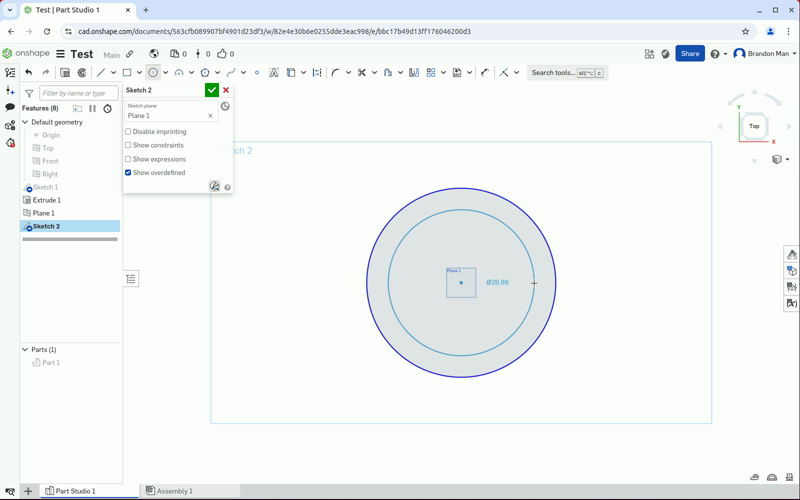
click(534, 282)
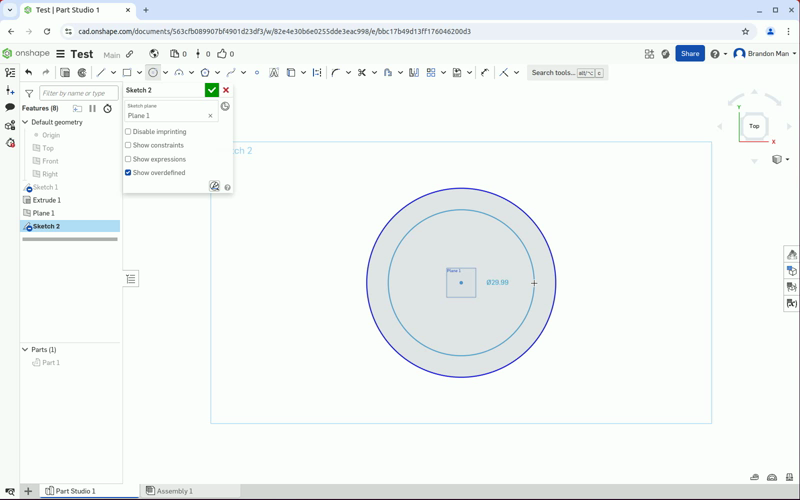
key(esc)
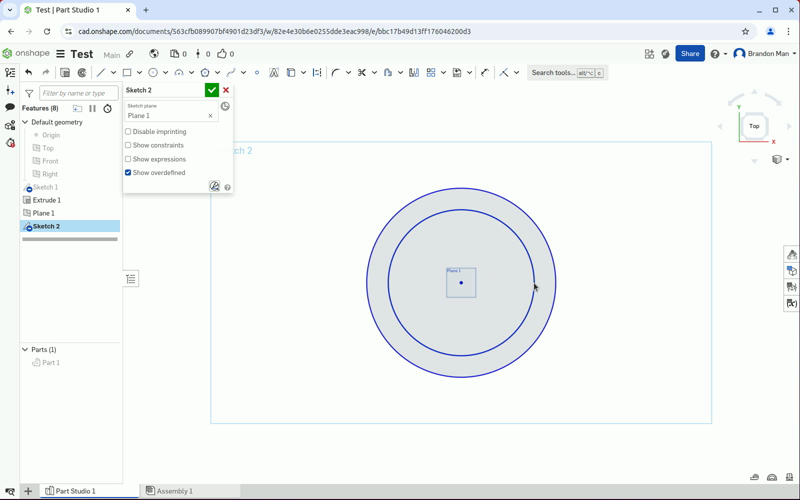
mouse_move(474, 199)
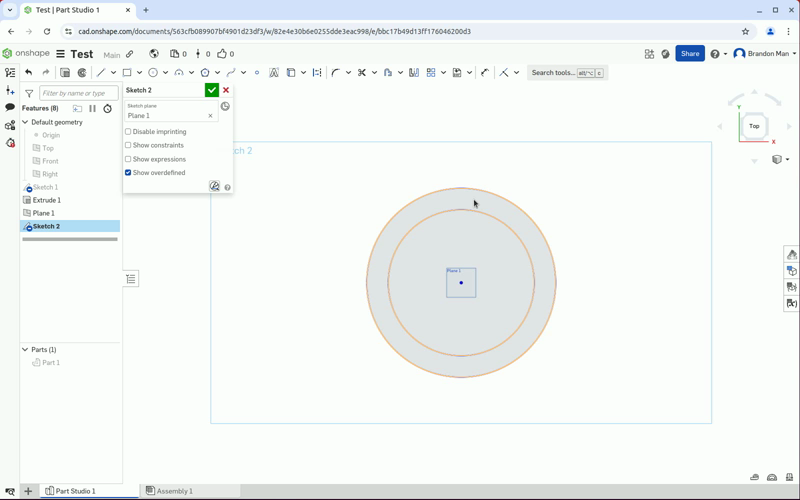
click(474, 199)
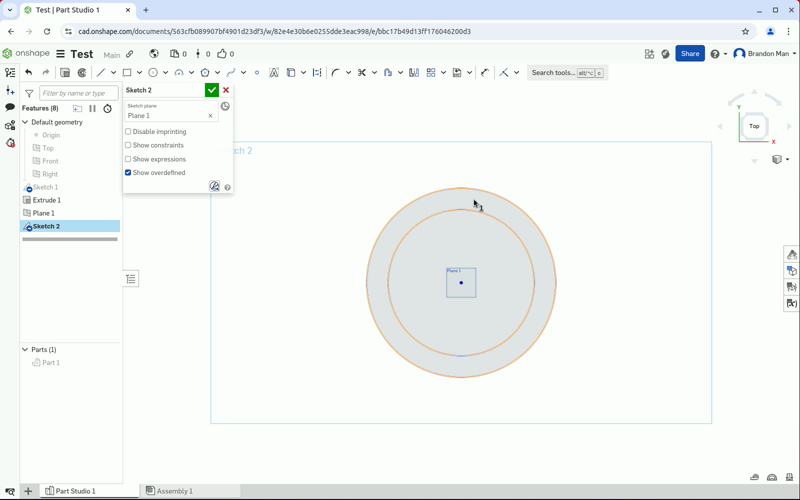
mouse_move(73, 352)
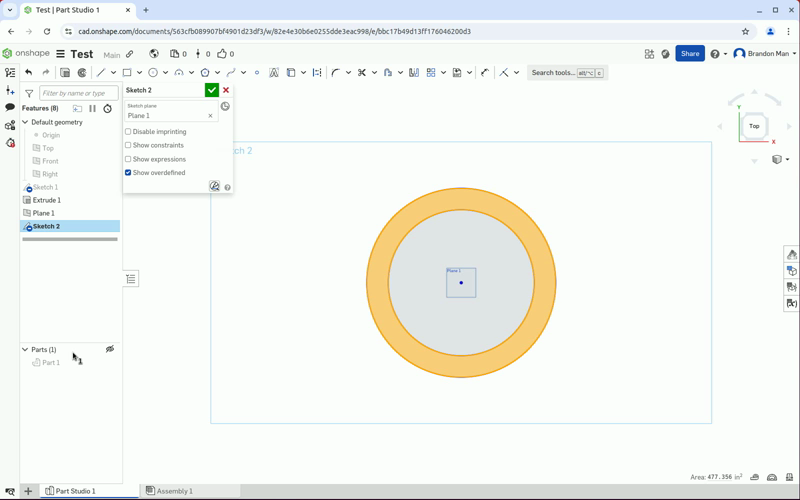
key(shift+y)
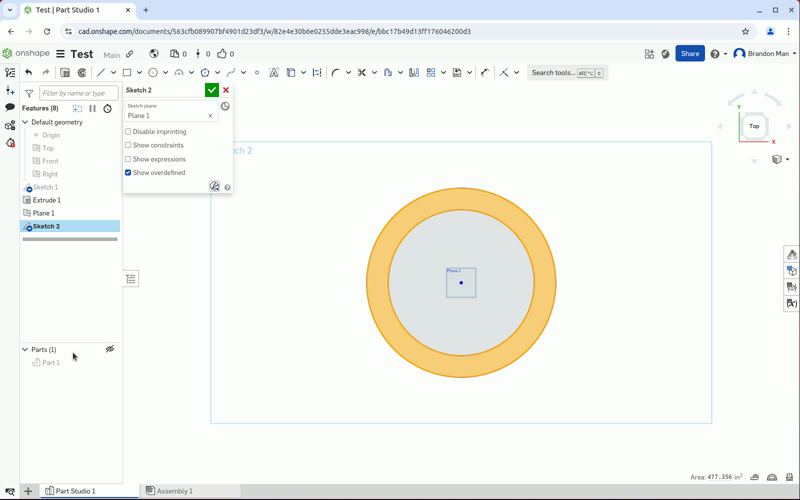
key(shift+e)
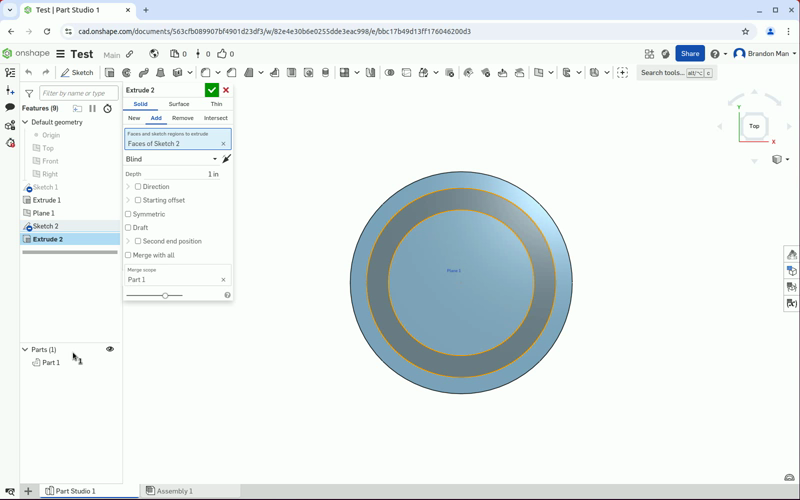
mouse_move(143, 106)
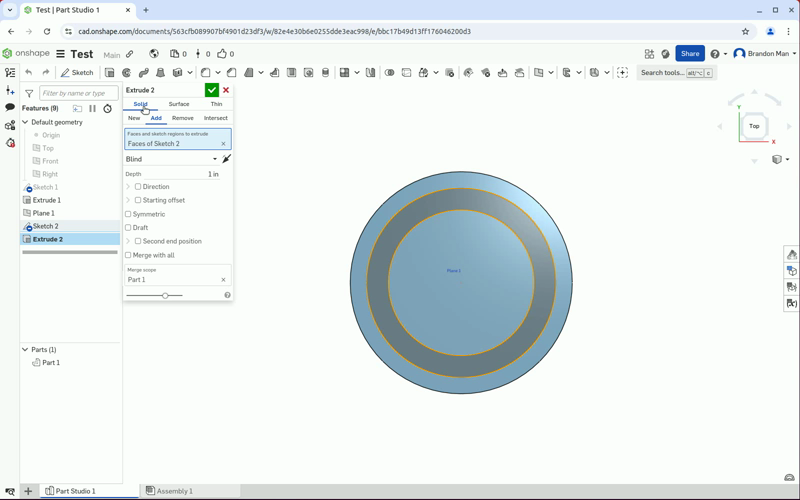
click(143, 106)
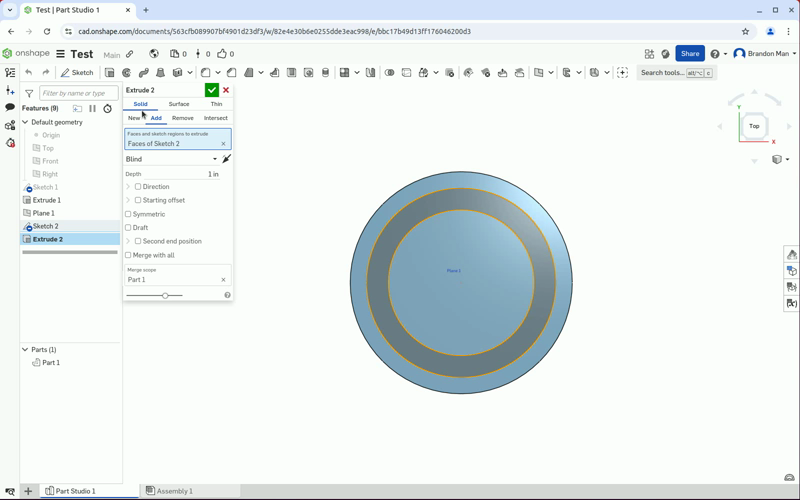
mouse_move(137, 120)
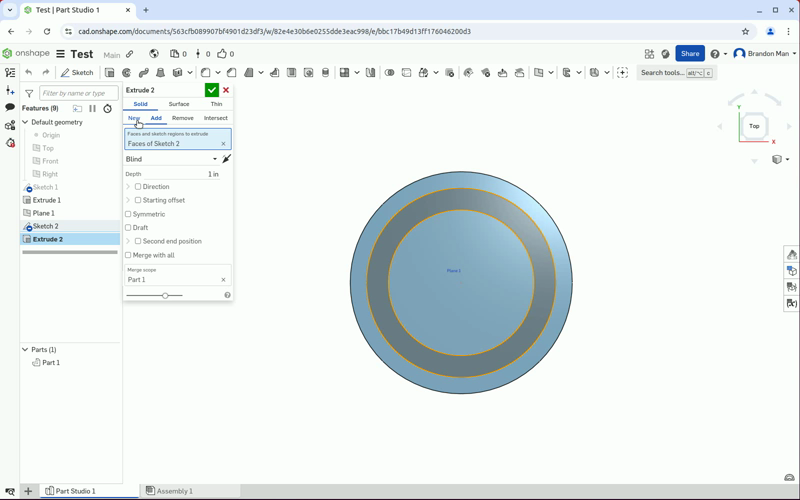
click(137, 120)
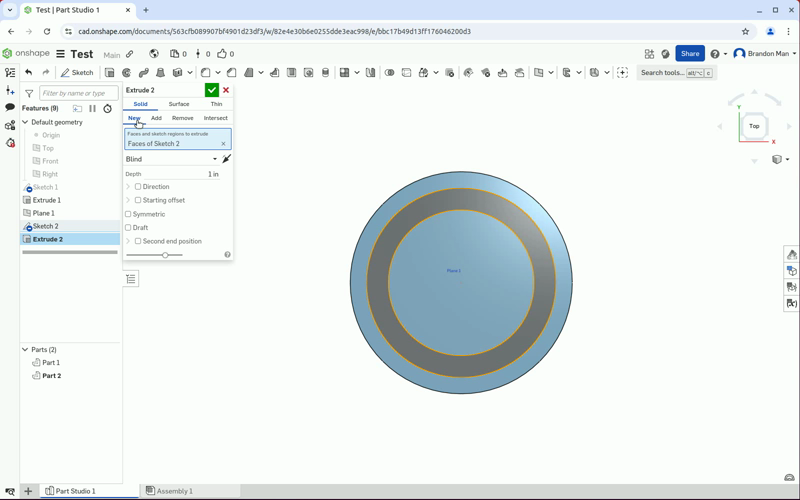
key(tab, 4)
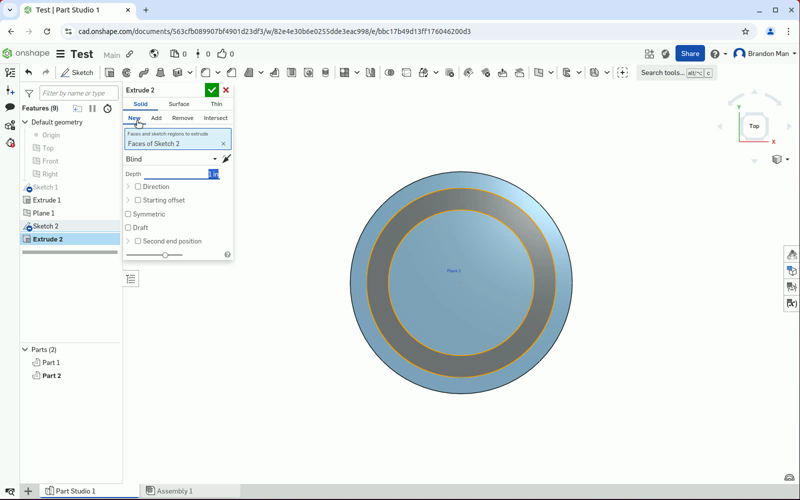
text(10.591)
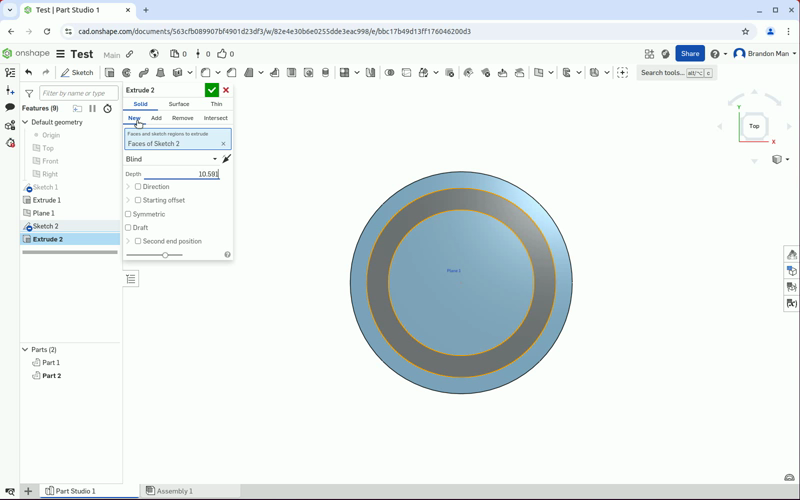
key(enter)
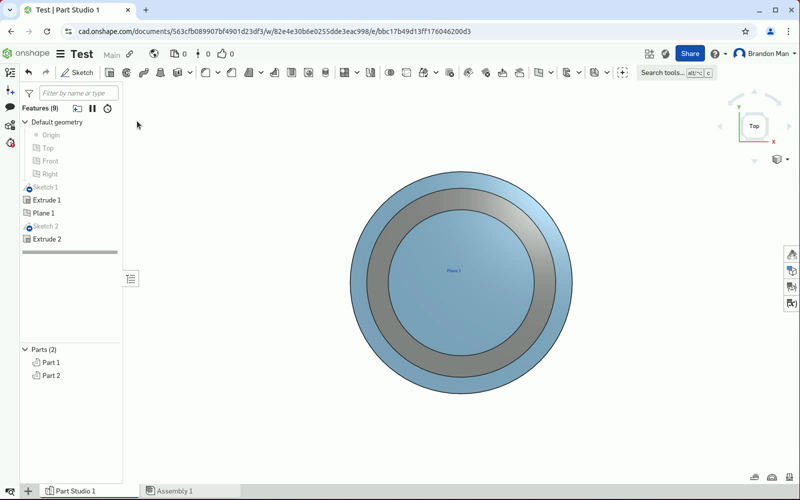
key(shift+h)
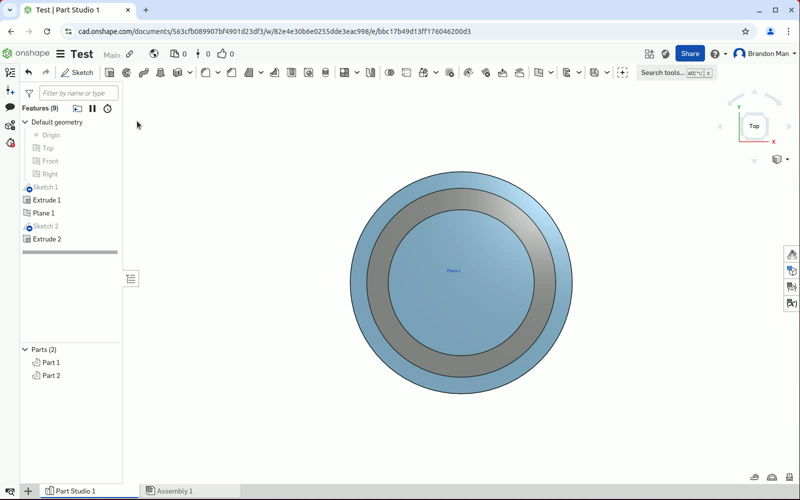
key(shift+h)
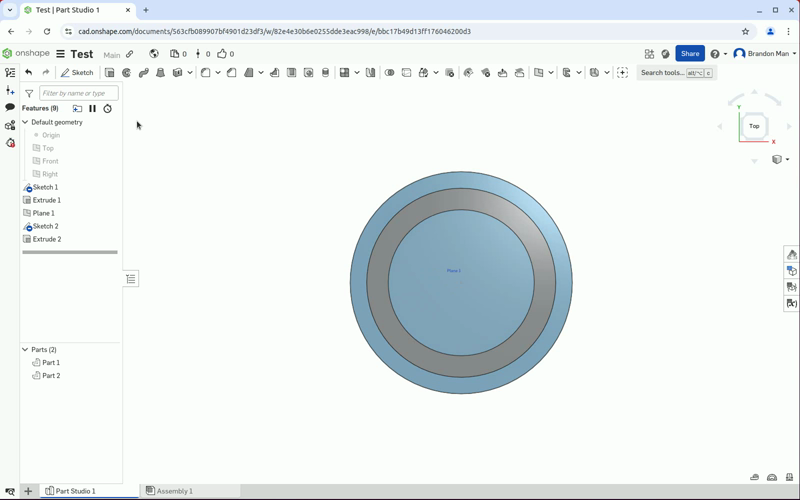
key(shift+7)
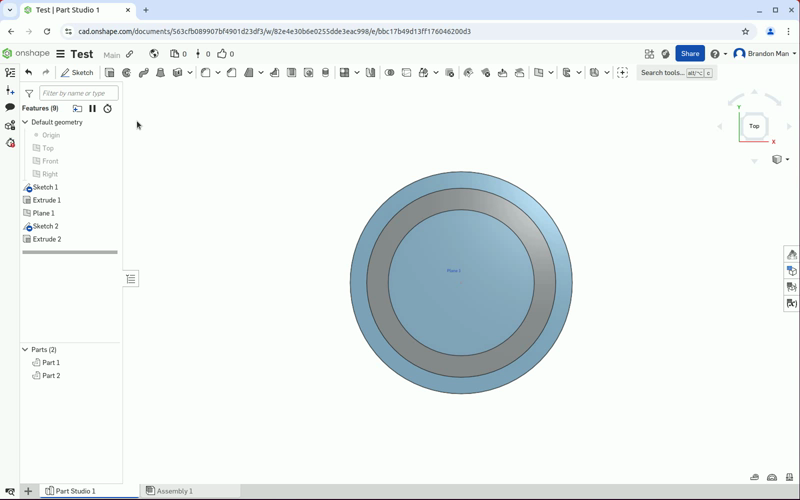
key(up, 3)
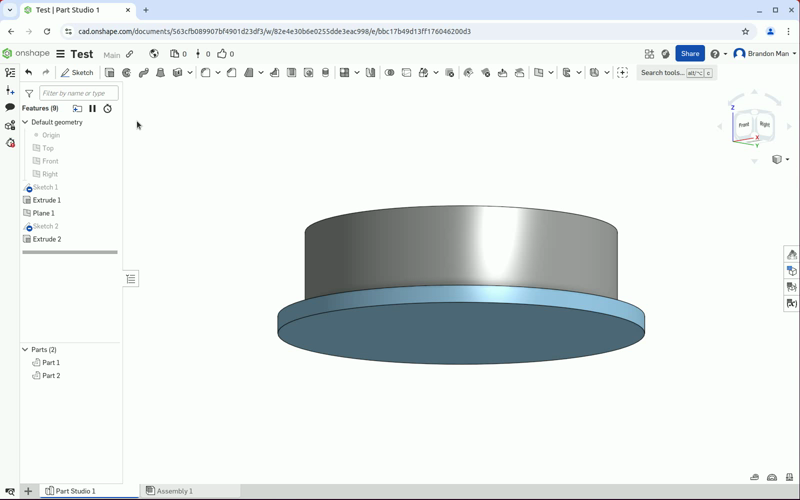
key(left, 3)
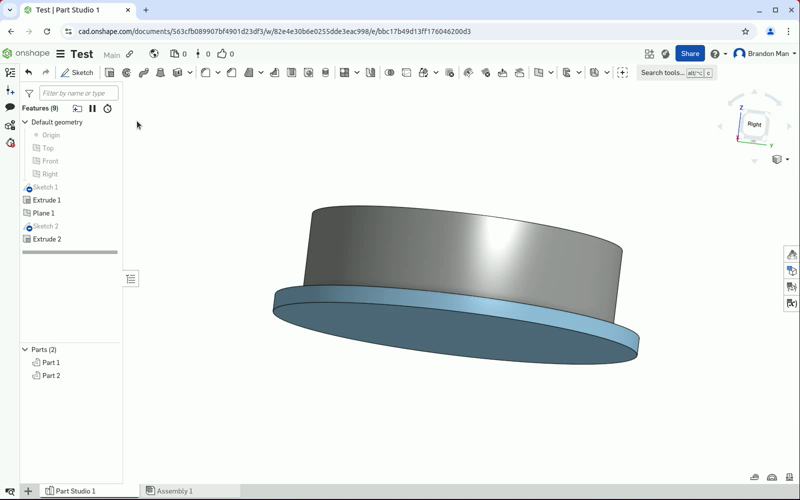
key(right, 3)
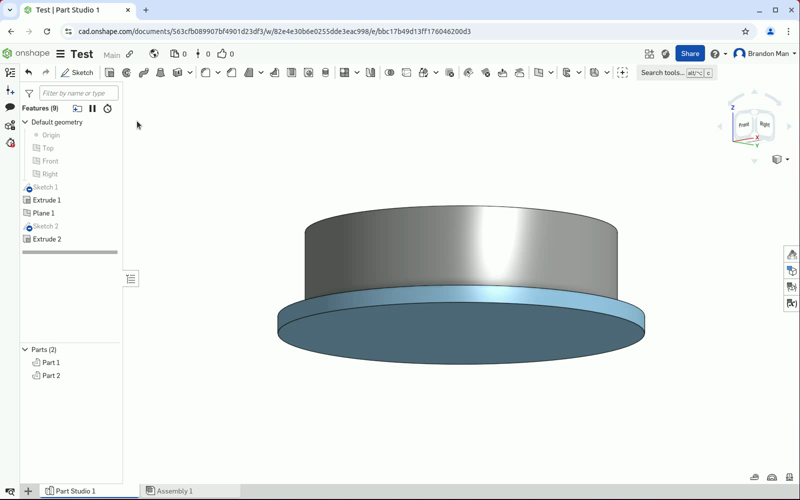
key(down, 3)
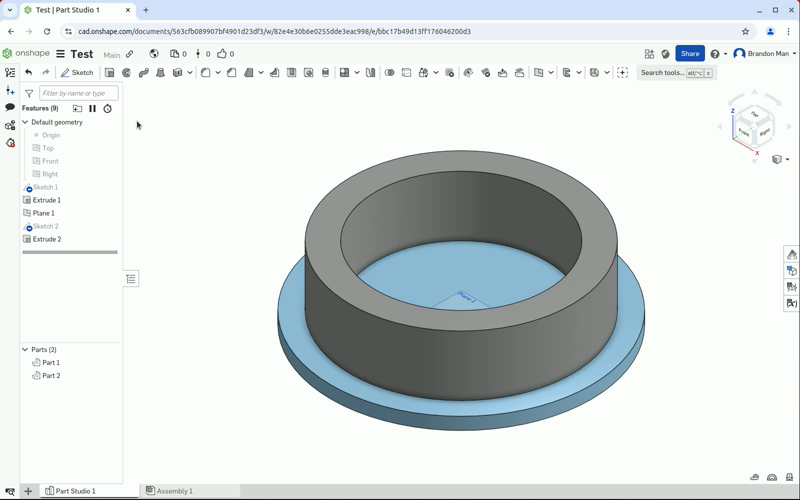
mouse_move(73, 189)
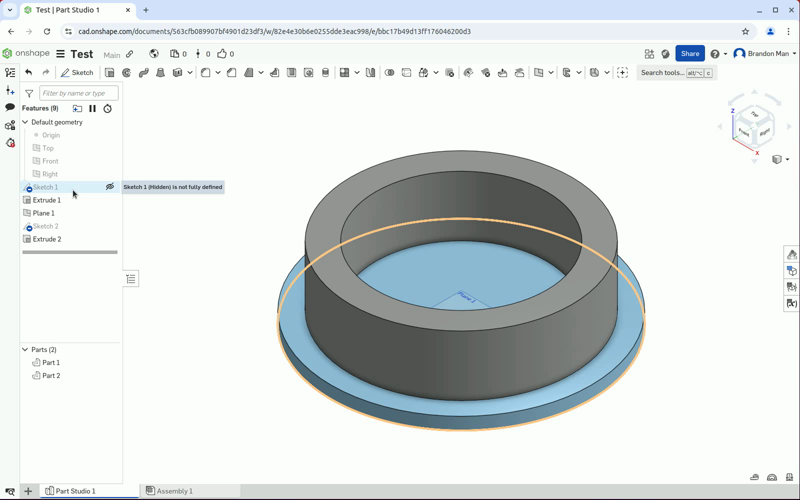
click(73, 189)